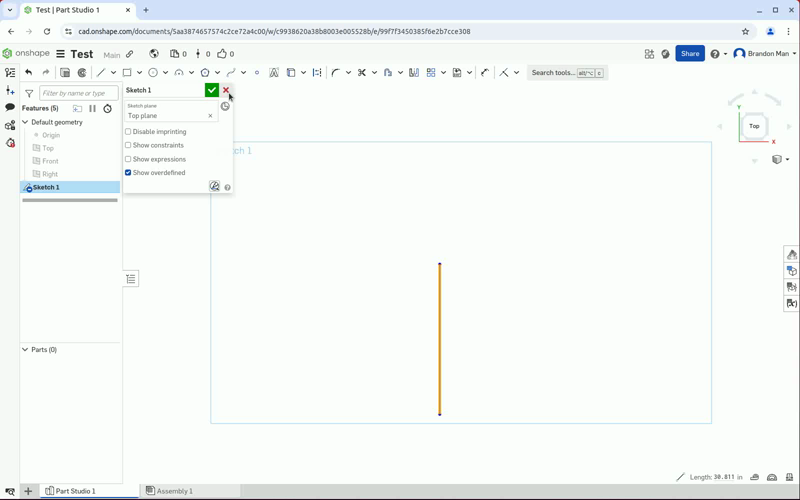
key(shift+h)
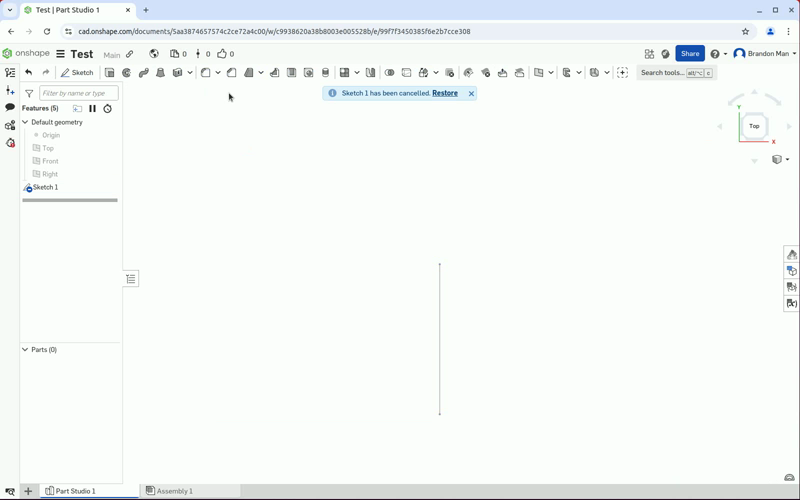
key(shift+s)
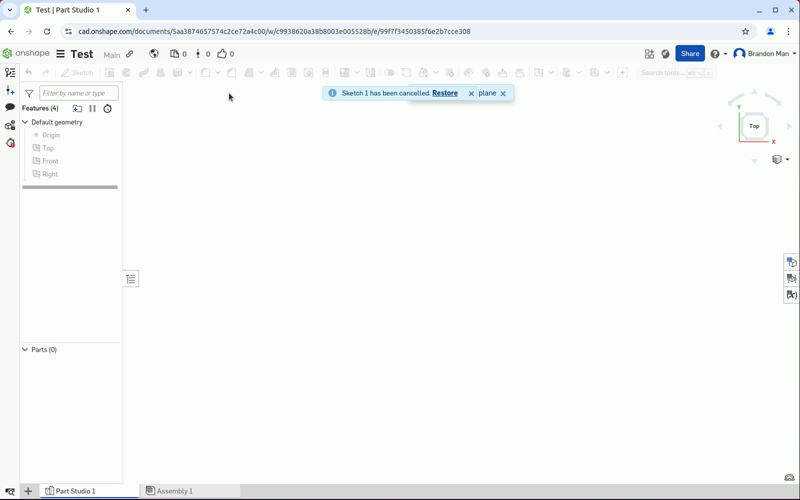
mouse_move(73, 150)
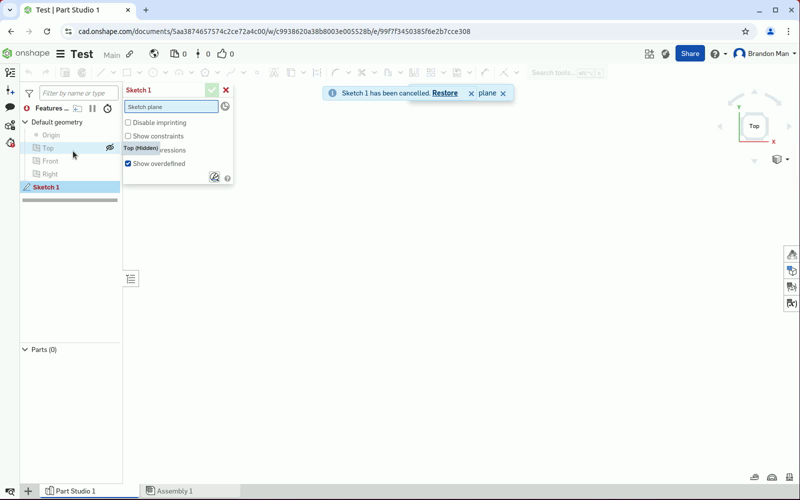
click(73, 150)
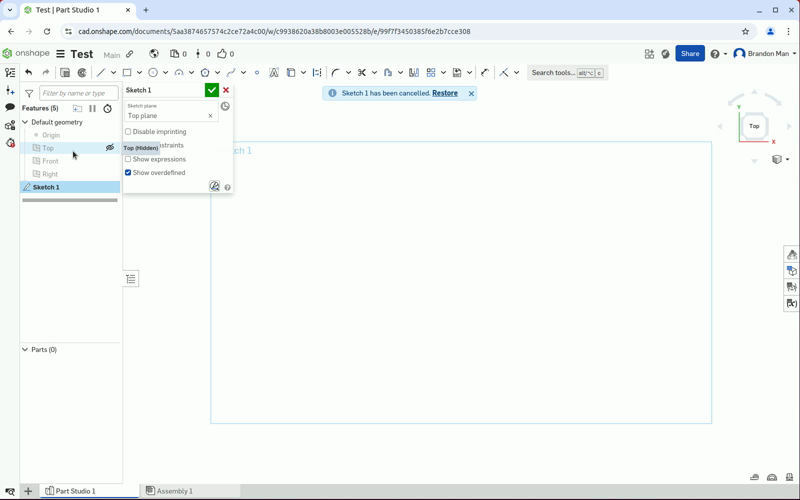
mouse_move(73, 352)
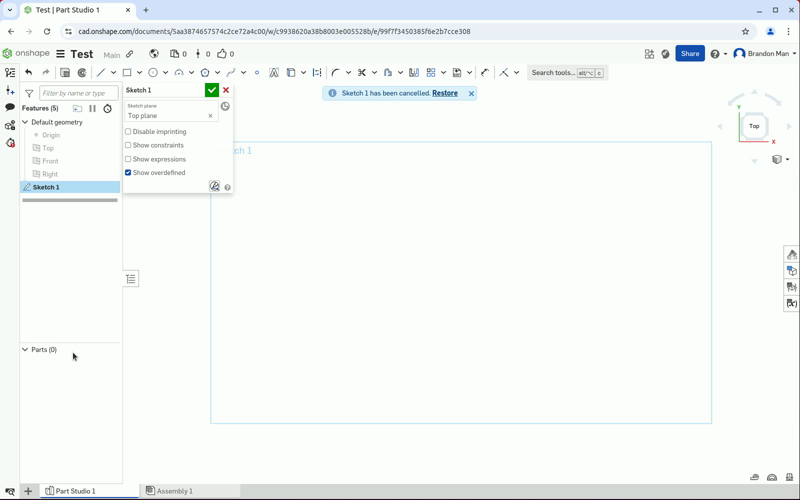
key(y)
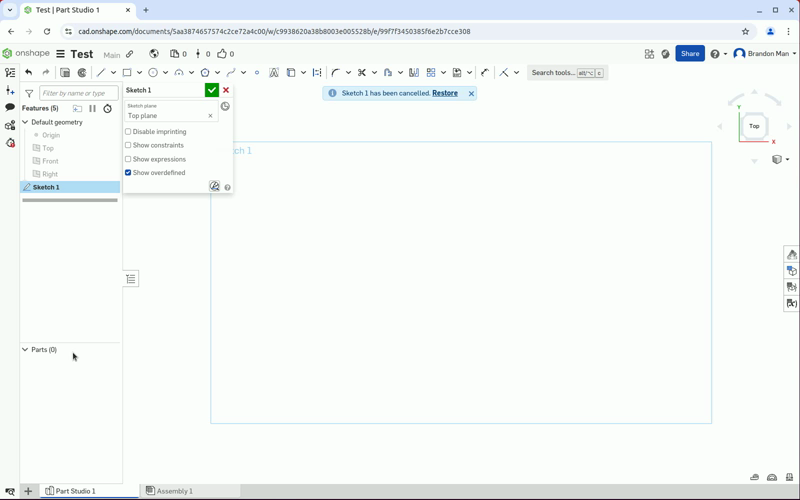
key(c)
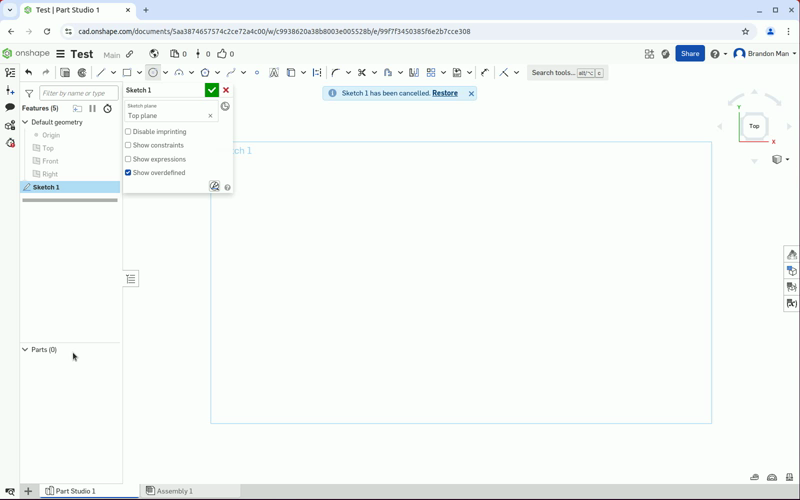
key_down(shift)
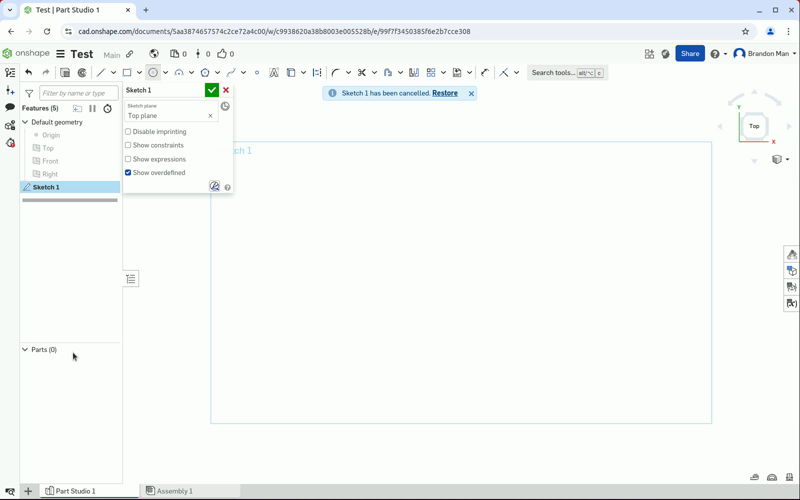
mouse_move(461, 282)
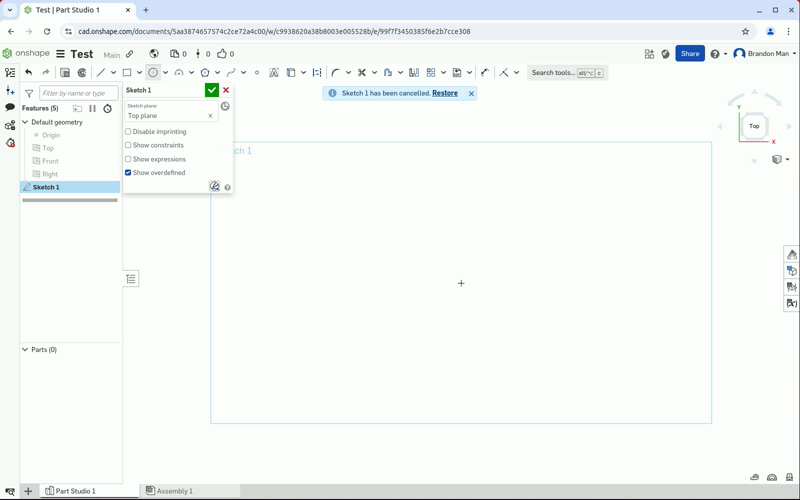
click(461, 282)
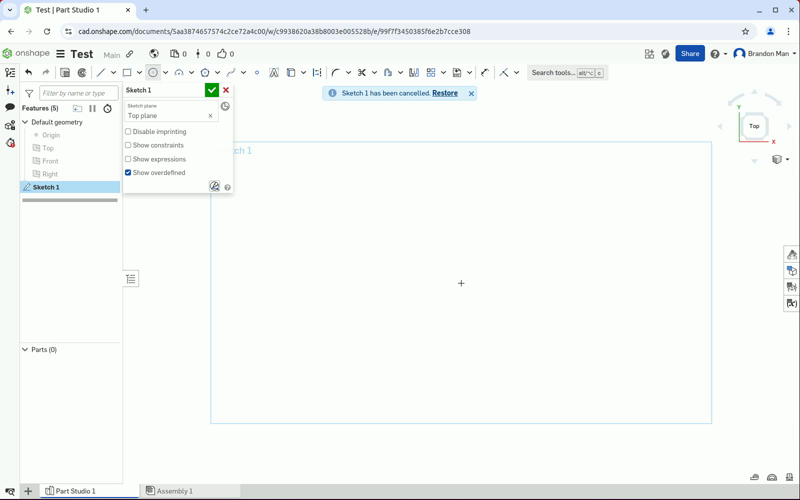
key_up(shift)
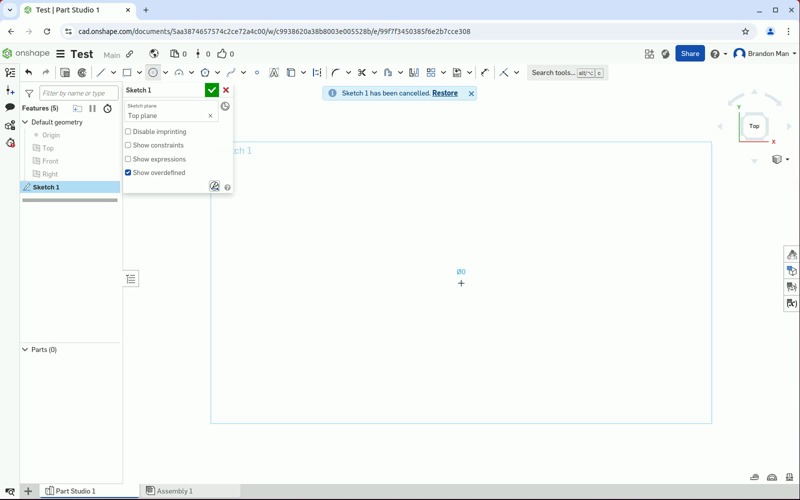
mouse_move(574, 282)
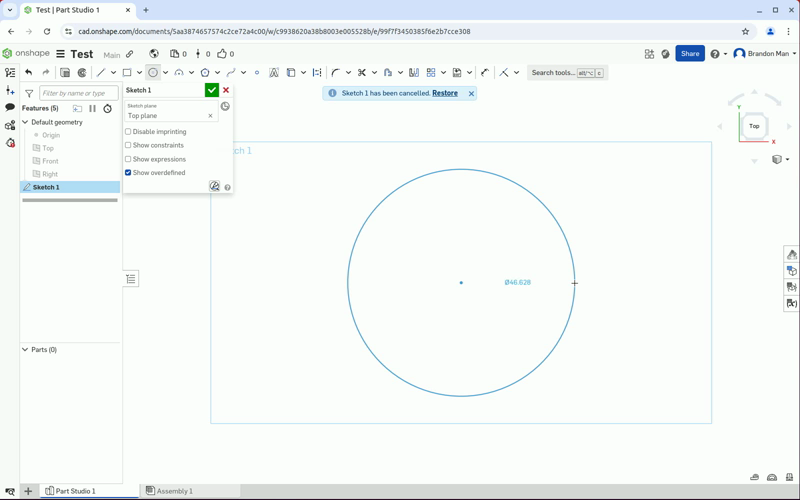
click(574, 282)
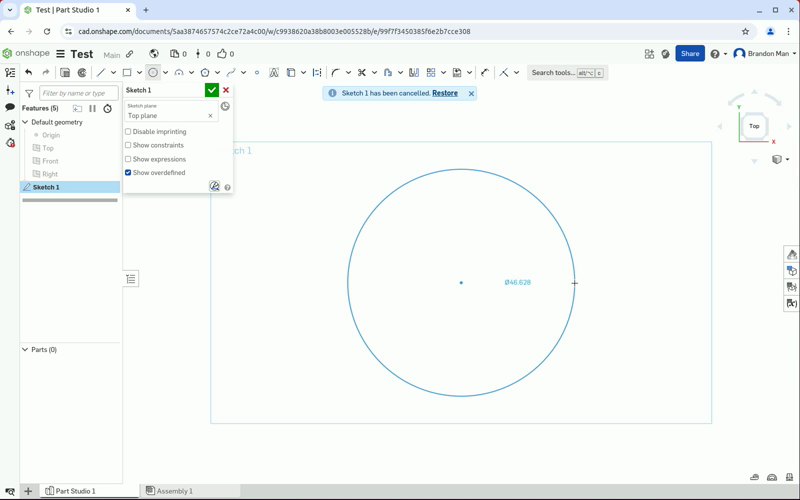
key(esc)
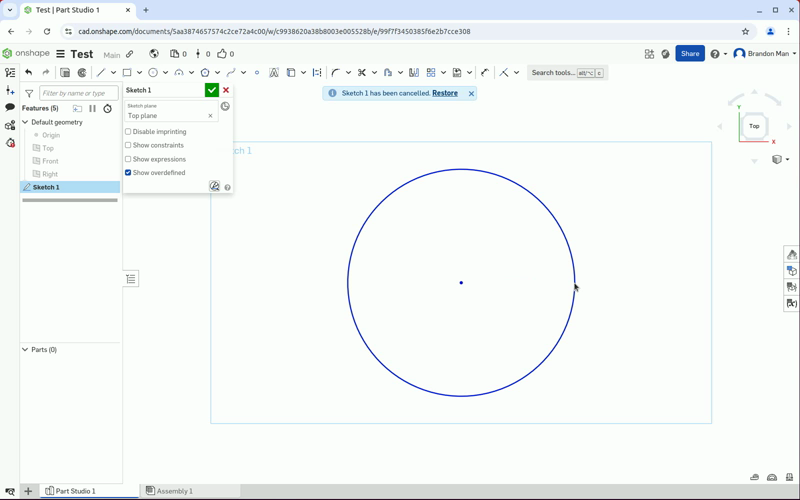
key(c)
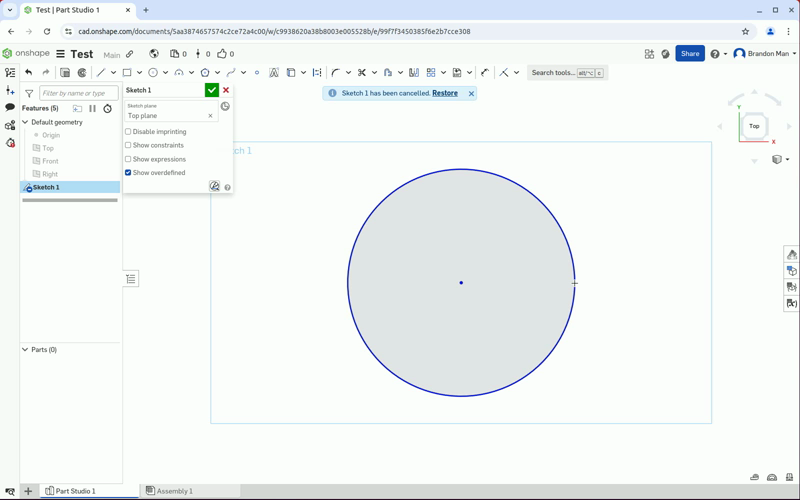
key_down(shift)
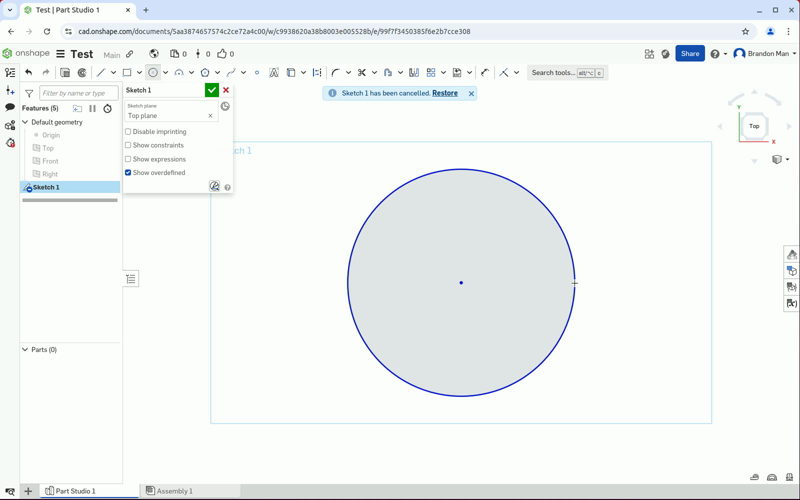
mouse_move(461, 282)
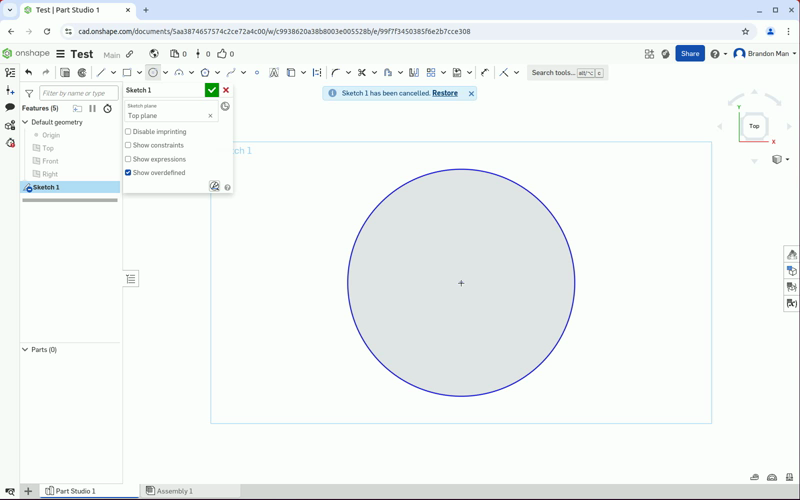
click(461, 282)
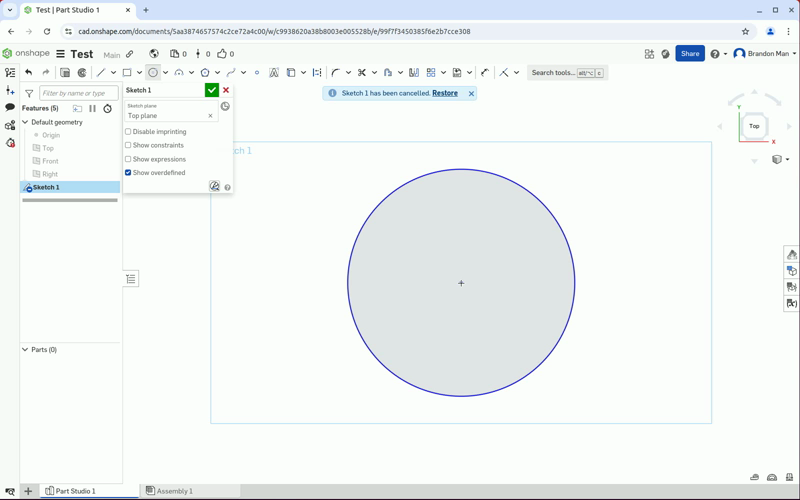
key_up(shift)
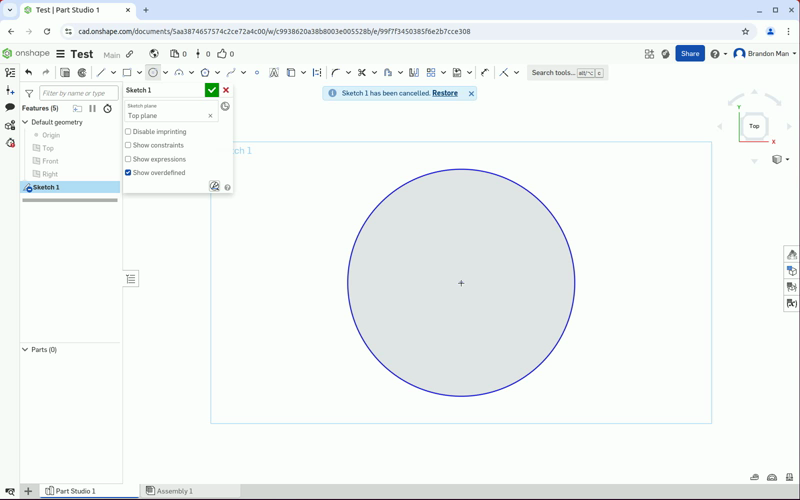
mouse_move(558, 282)
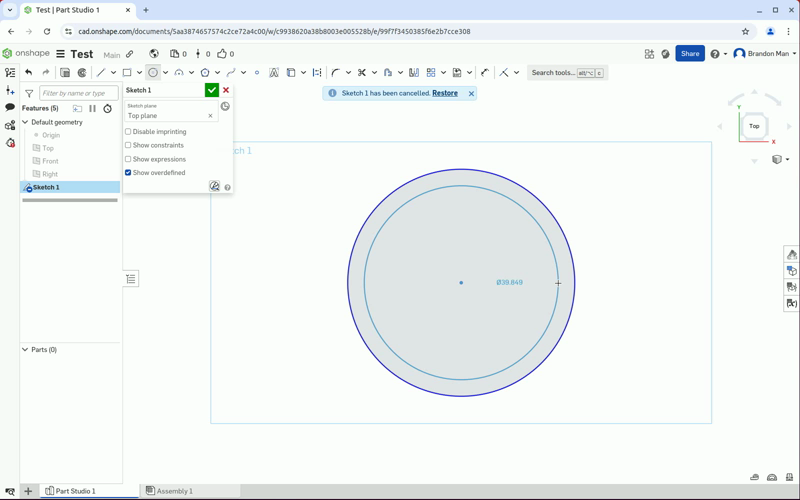
click(558, 282)
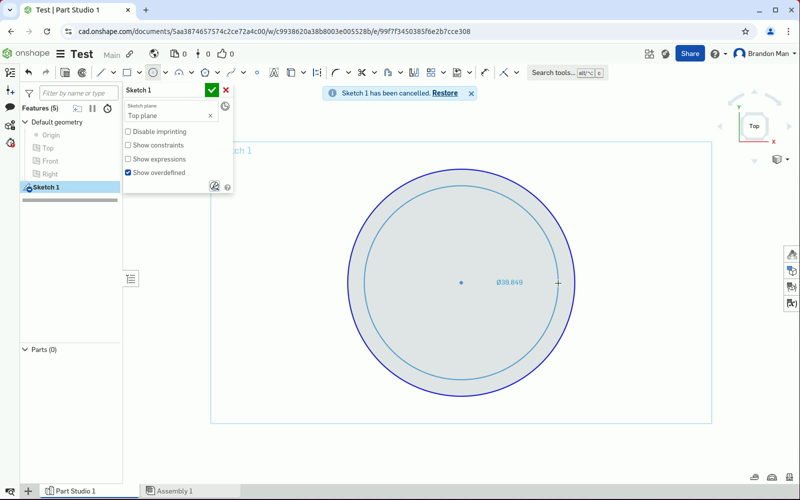
key(esc)
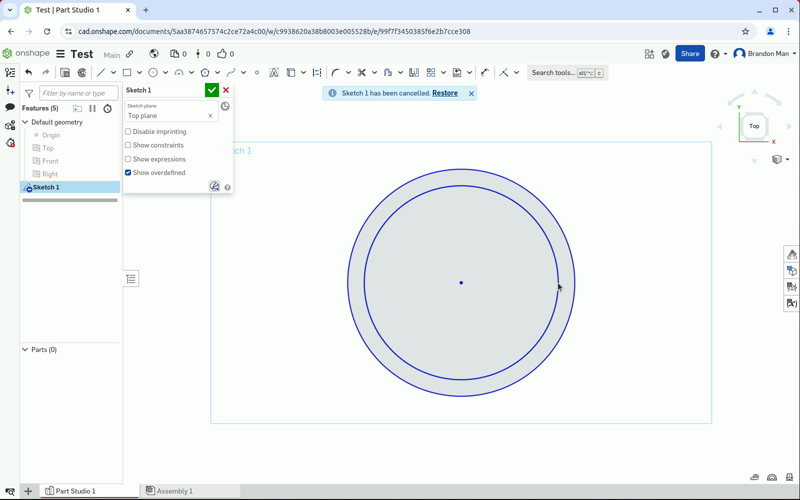
mouse_move(456, 386)
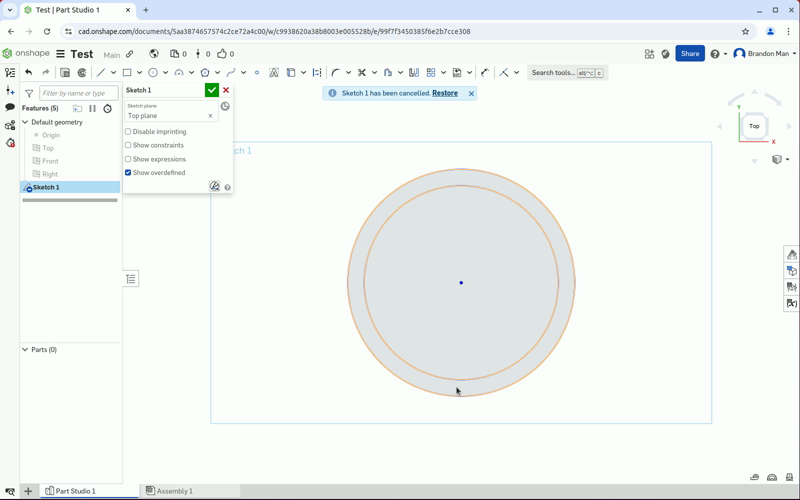
click(456, 386)
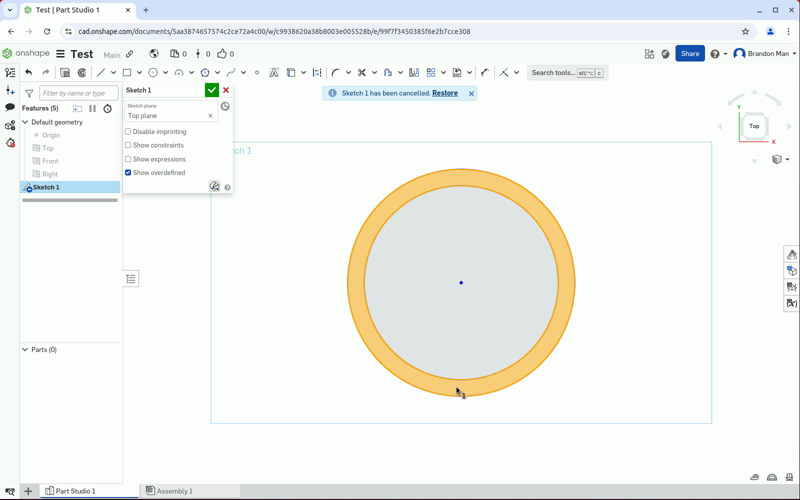
mouse_move(73, 352)
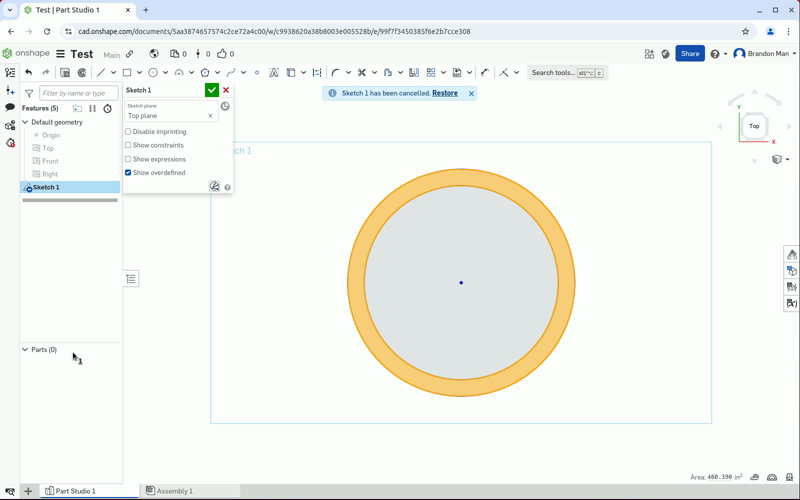
key(shift+y)
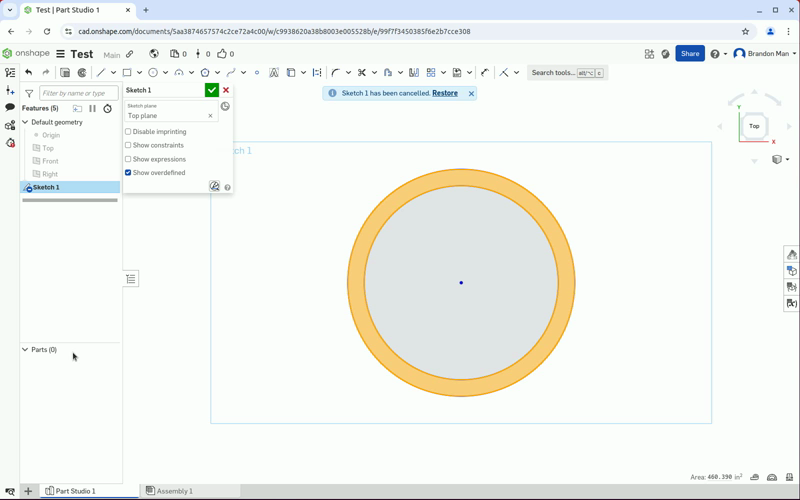
key(shift+e)
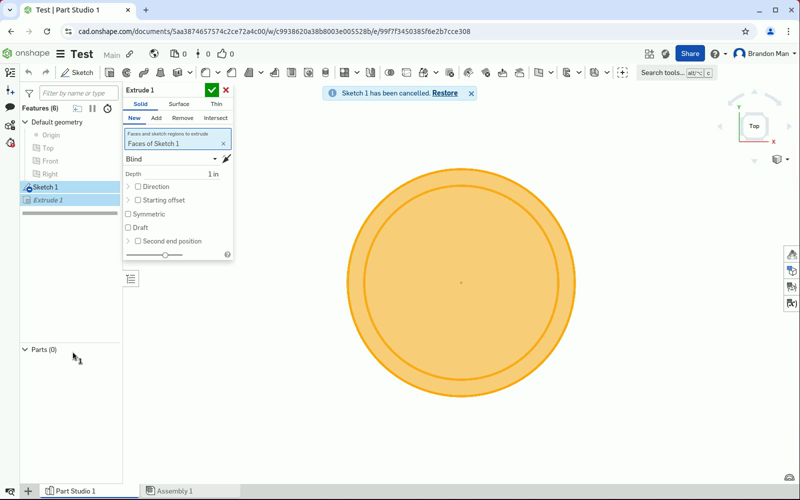
mouse_move(143, 106)
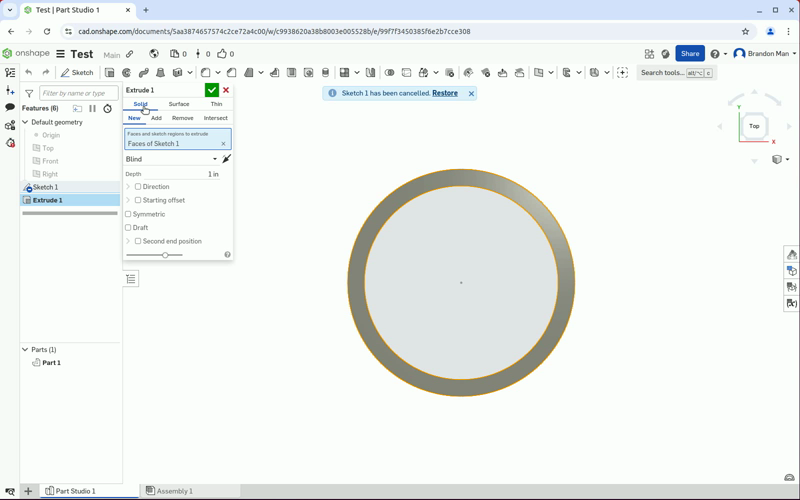
click(143, 106)
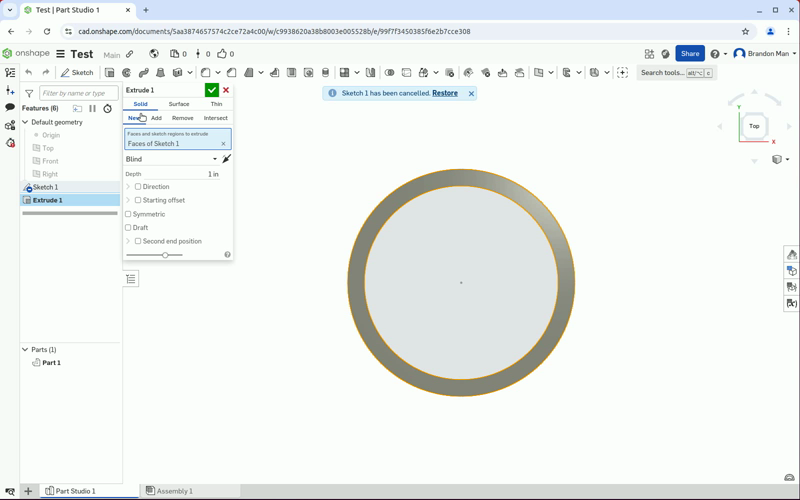
mouse_move(137, 120)
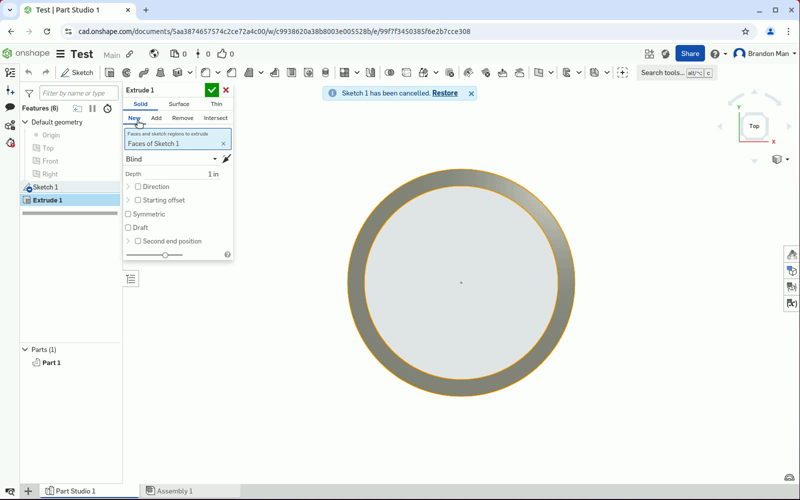
click(137, 120)
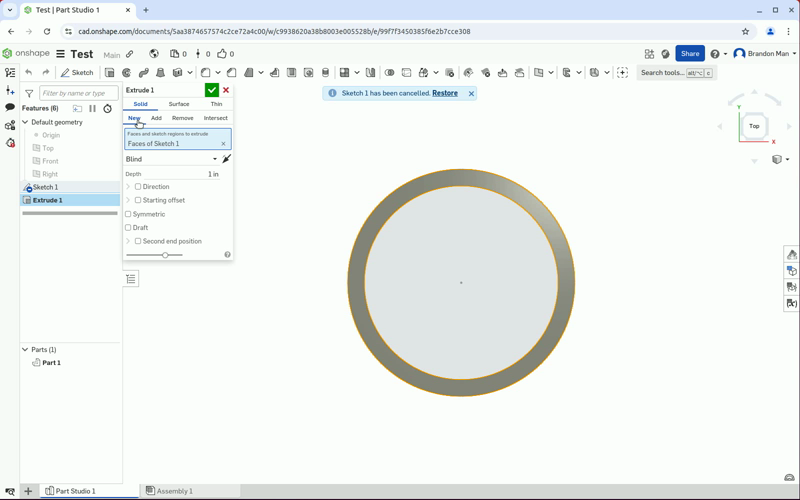
key(tab, 4)
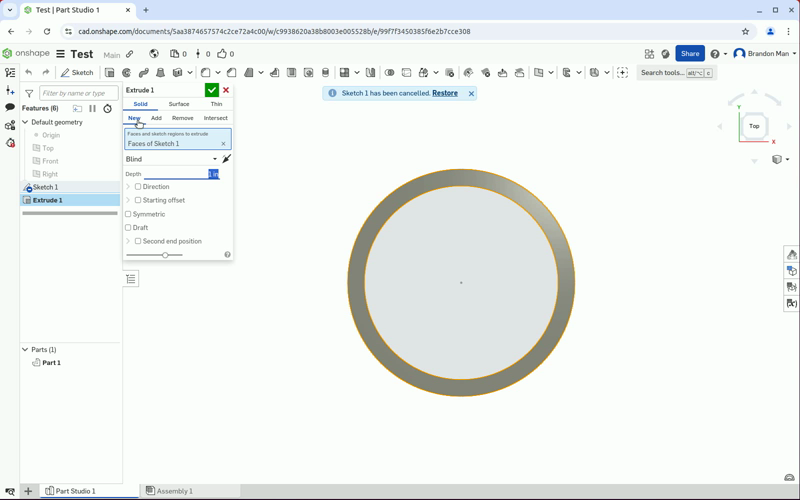
text(5.777)
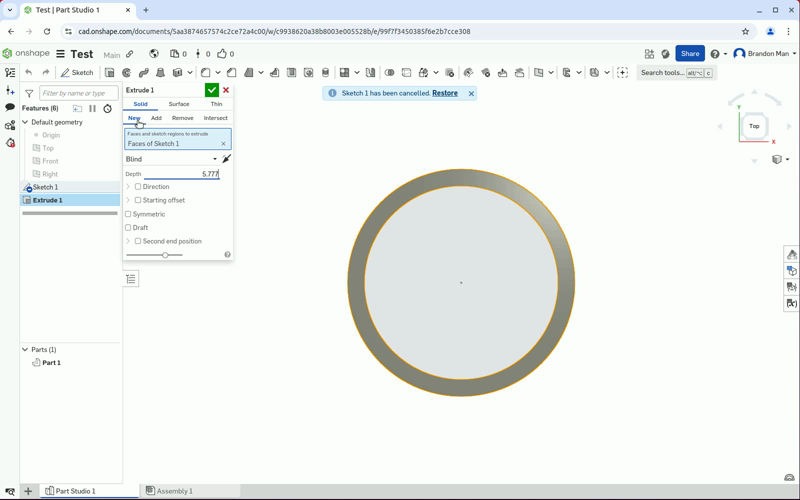
key(enter)
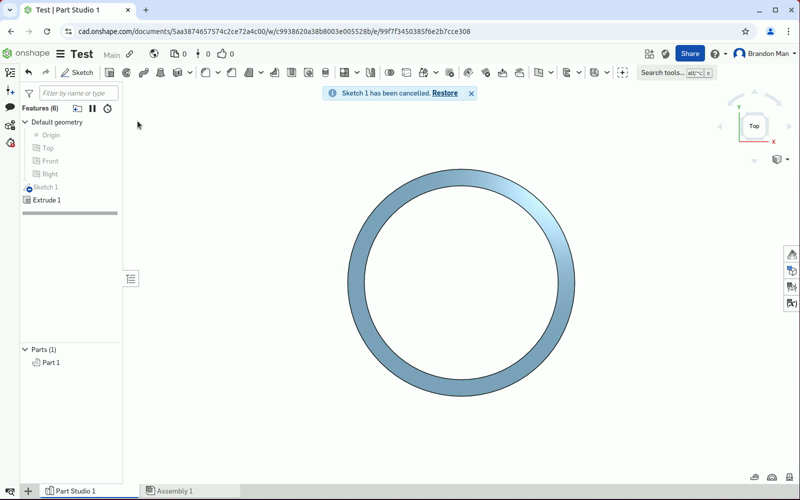
key(shift+h)
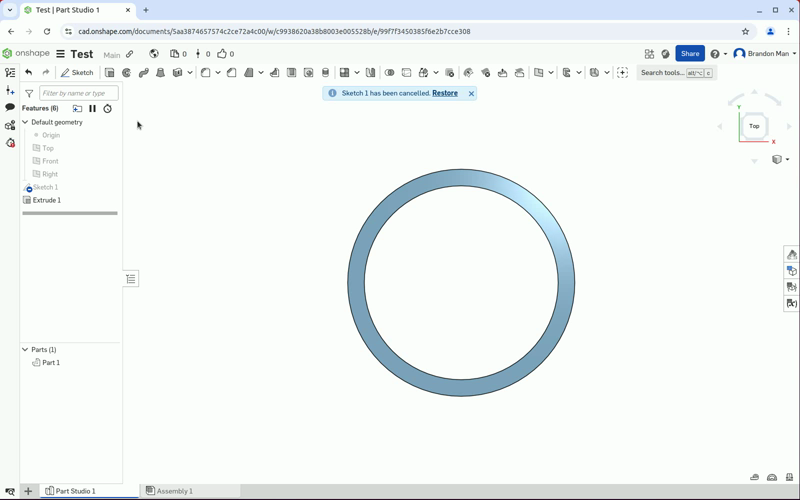
key(shift+h)
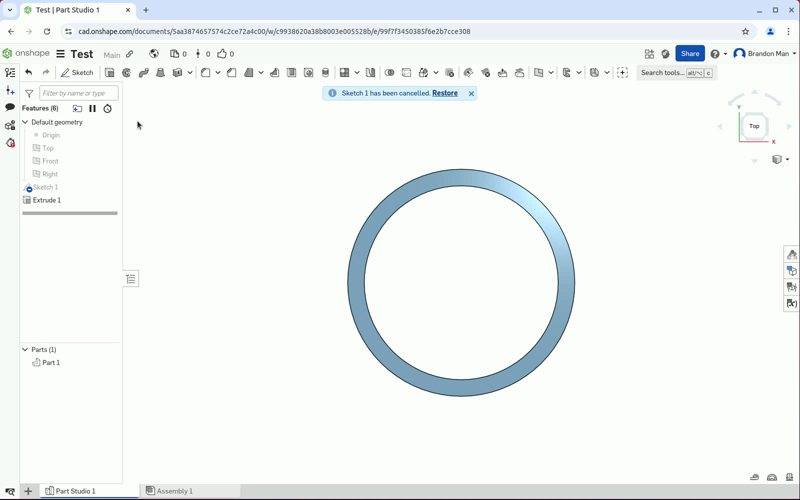
mouse_move(73, 189)
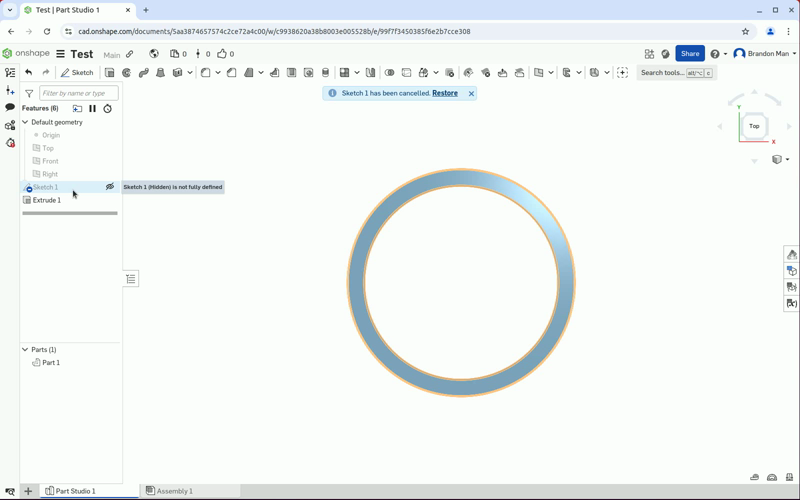
click(73, 189)
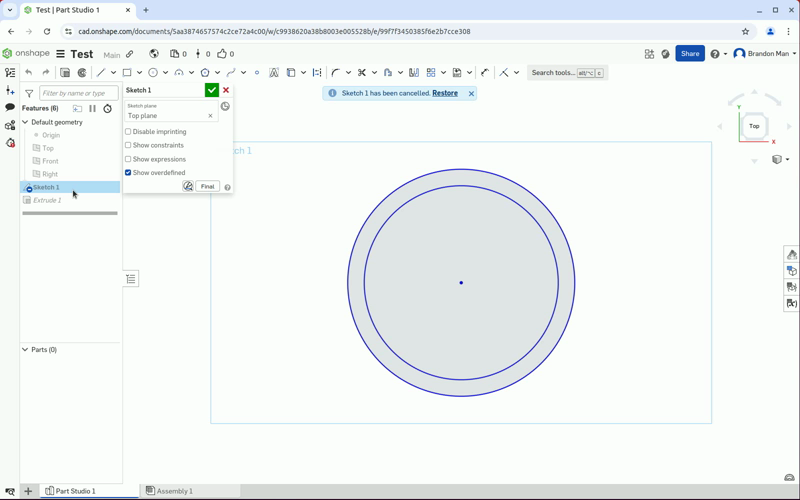
mouse_move(229, 92)
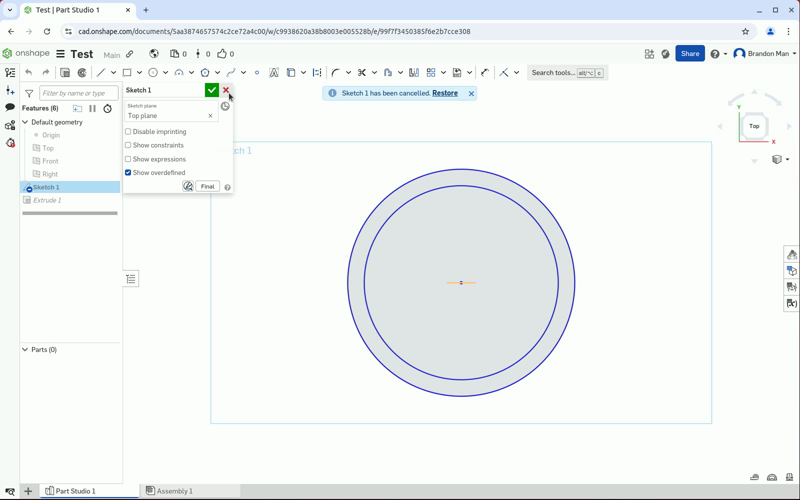
click(229, 92)
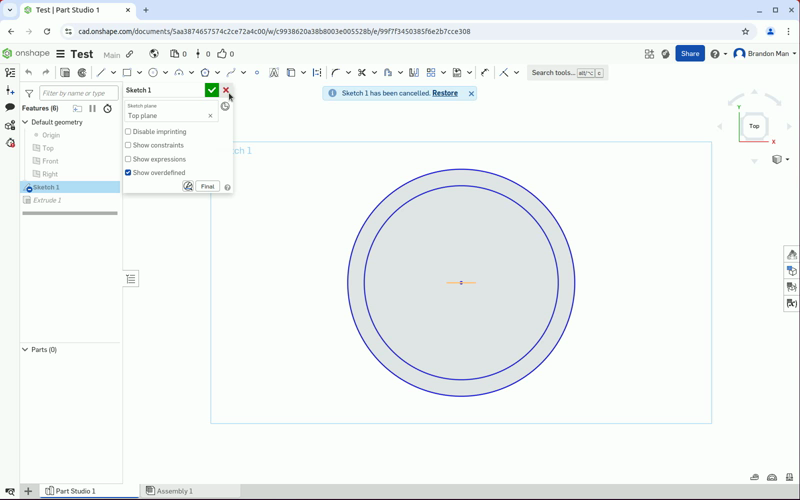
key(shift+s)
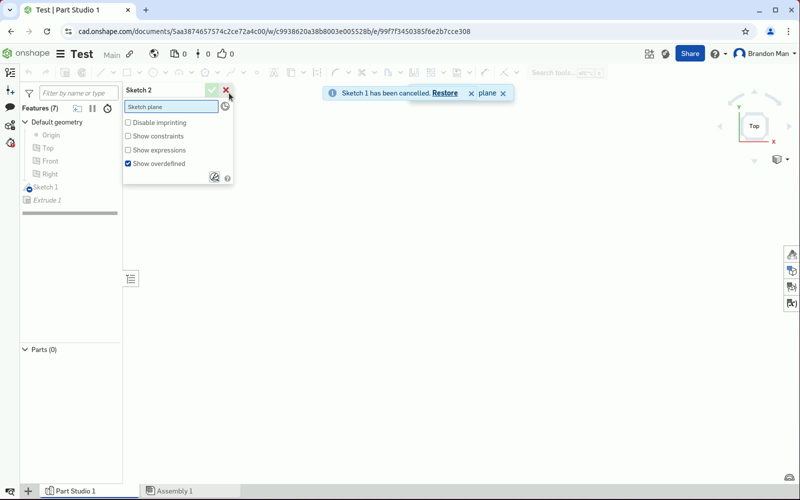
mouse_move(73, 150)
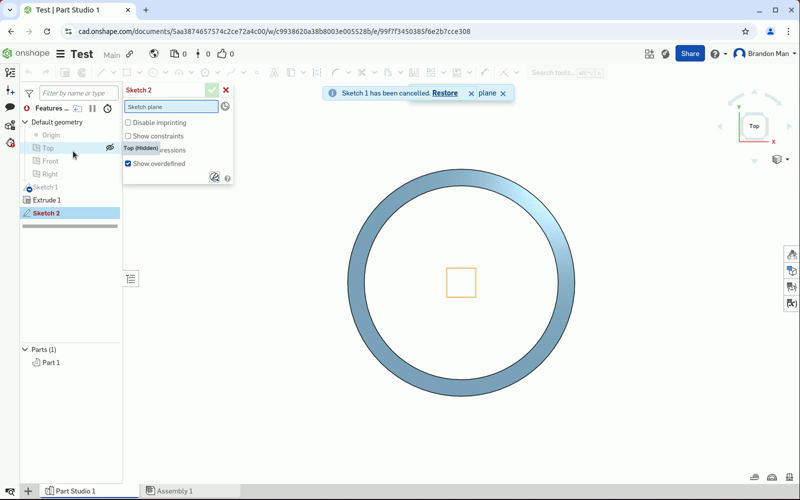
click(73, 150)
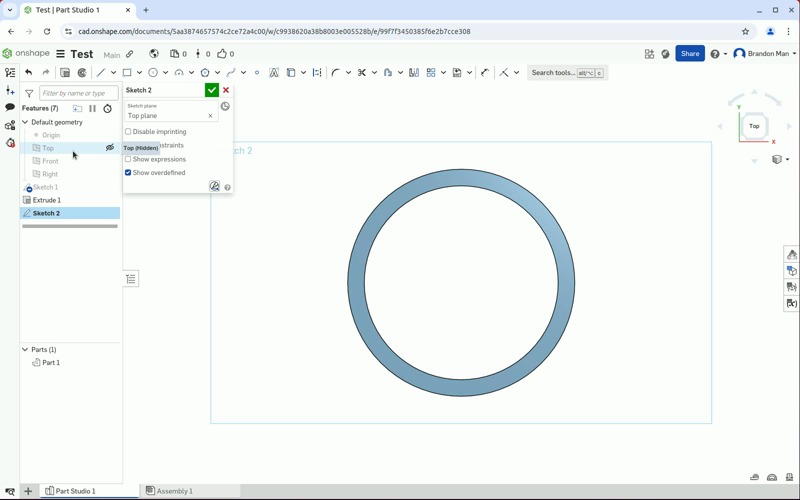
mouse_move(73, 352)
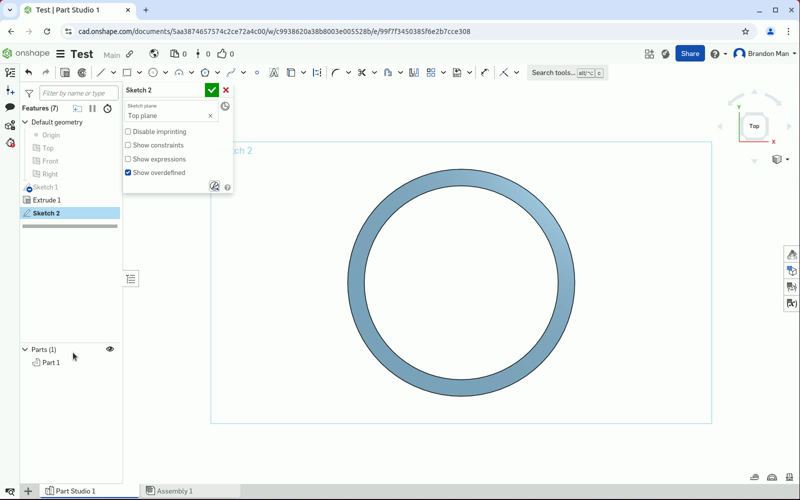
key(y)
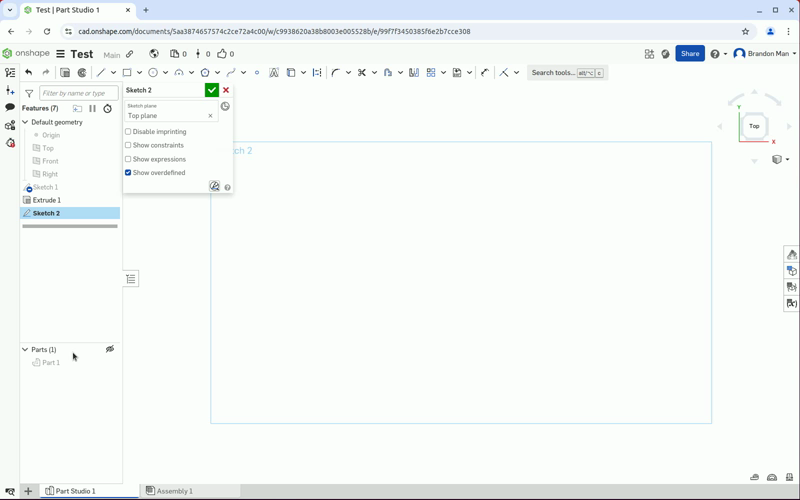
key(c)
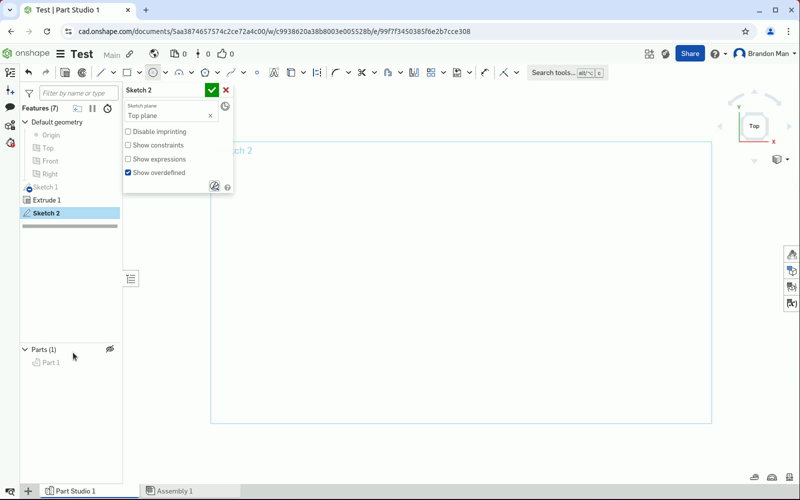
key_down(shift)
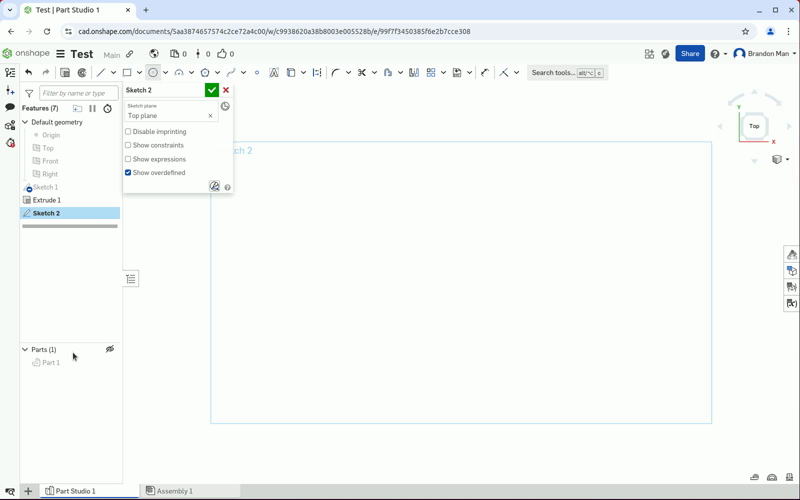
mouse_move(461, 282)
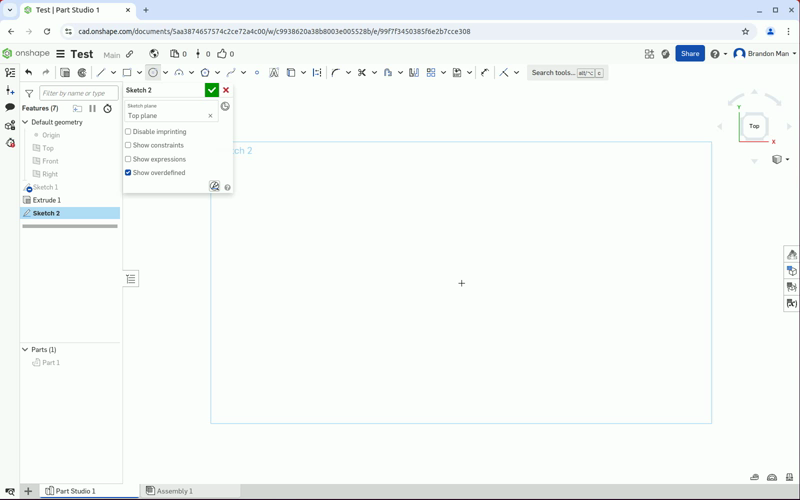
click(461, 282)
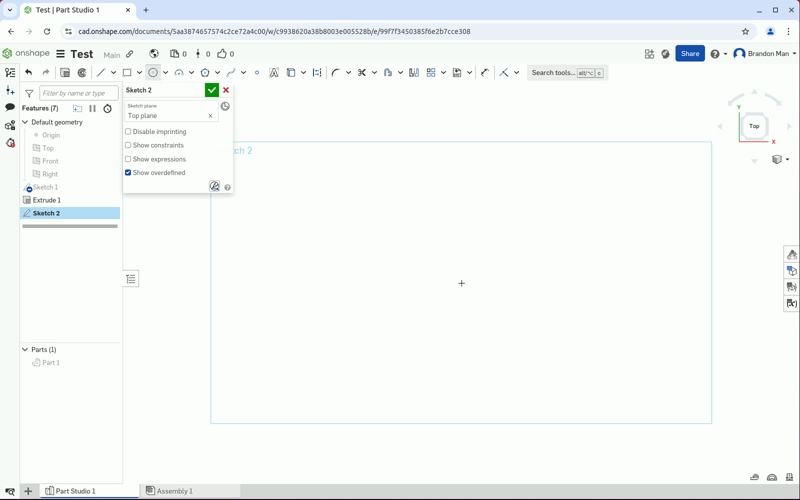
key_up(shift)
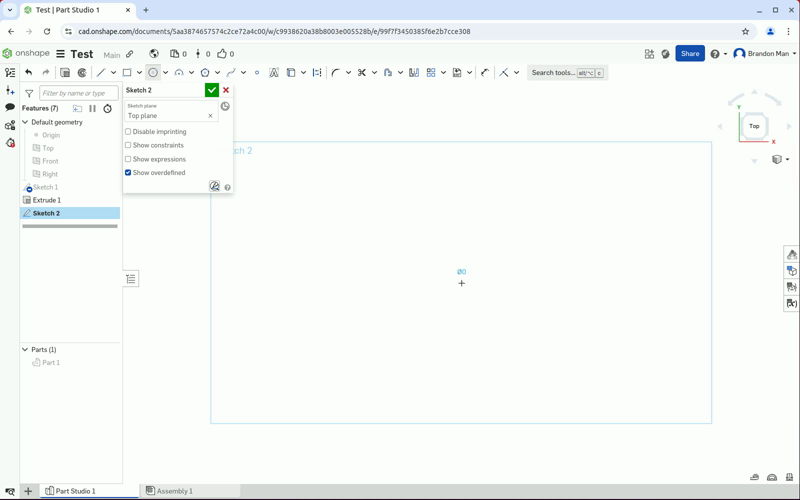
mouse_move(559, 282)
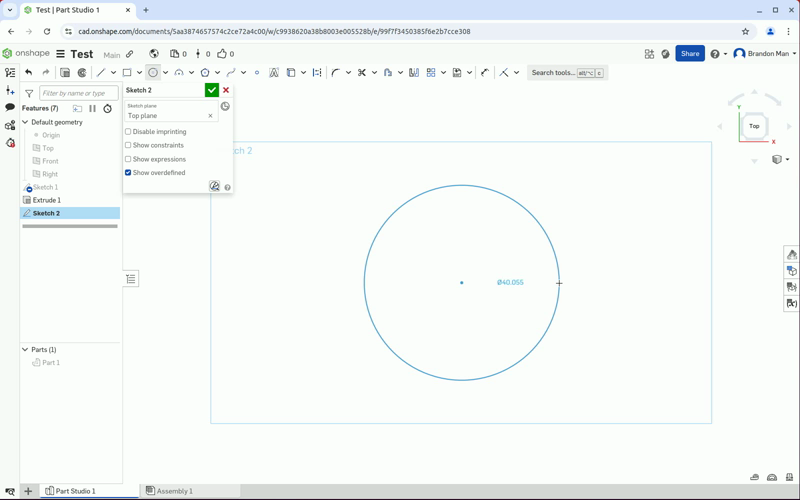
click(559, 282)
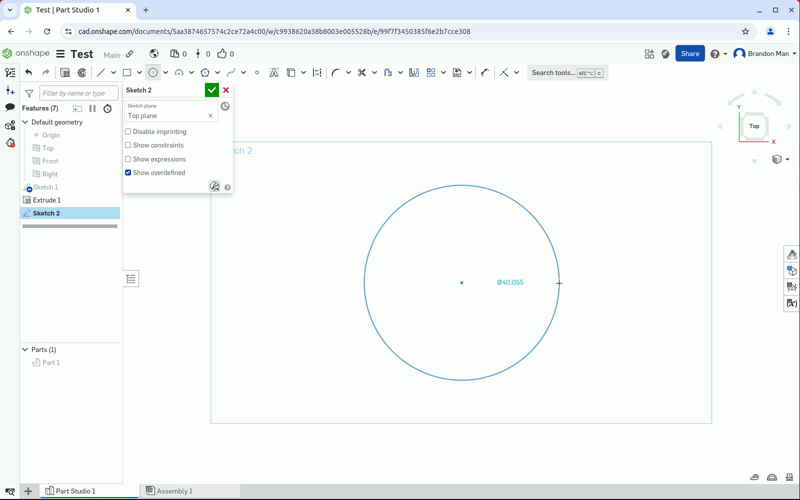
key(esc)
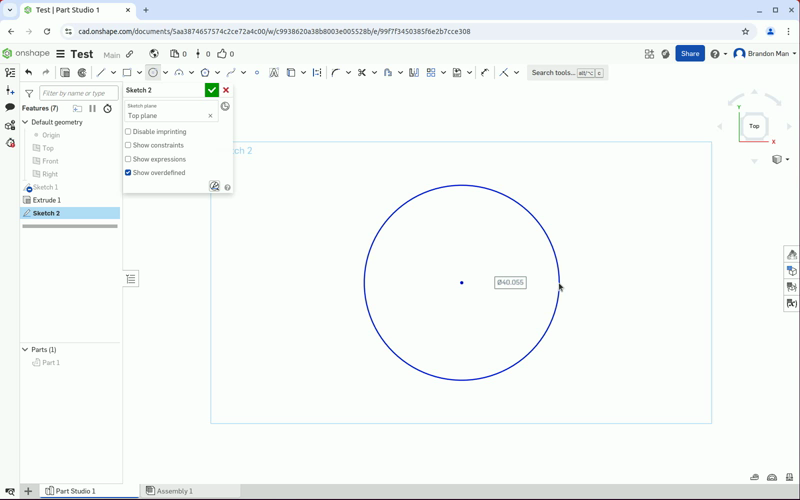
mouse_move(452, 335)
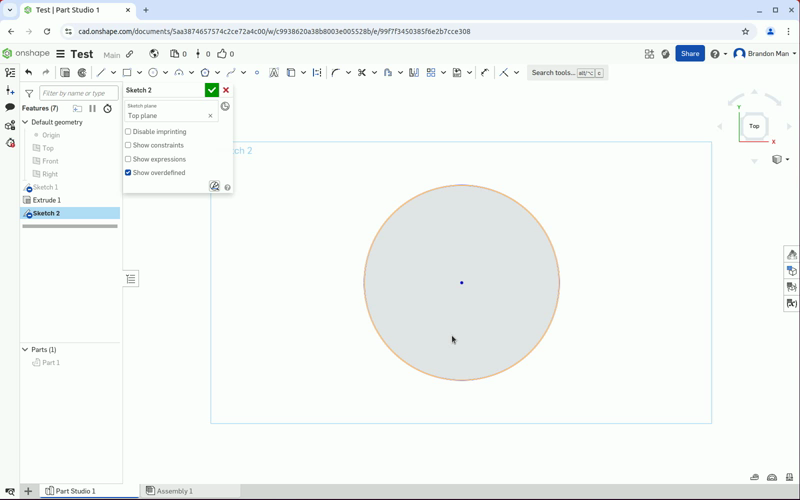
click(452, 335)
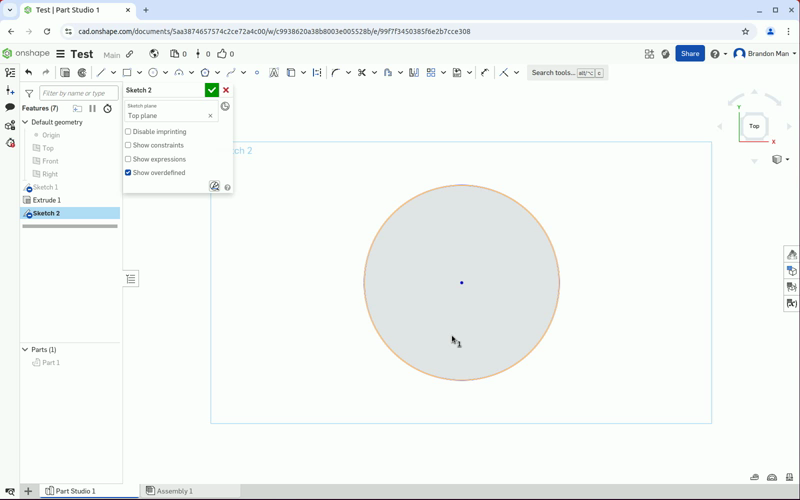
mouse_move(73, 352)
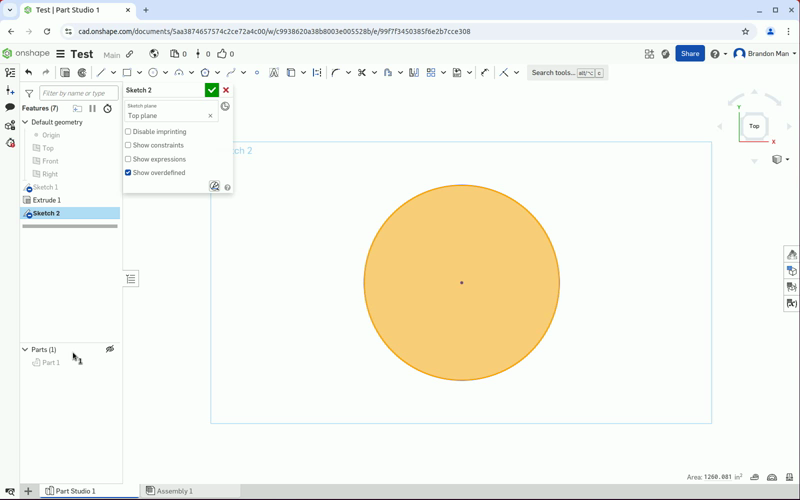
key(shift+y)
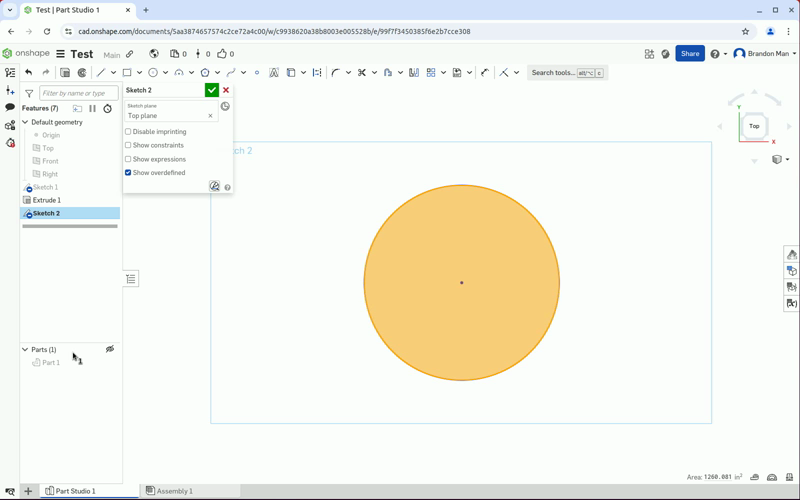
key(shift+e)
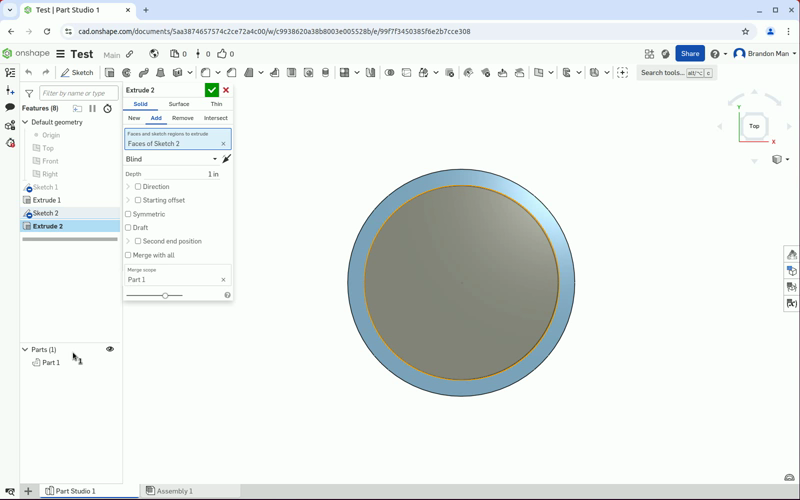
mouse_move(143, 106)
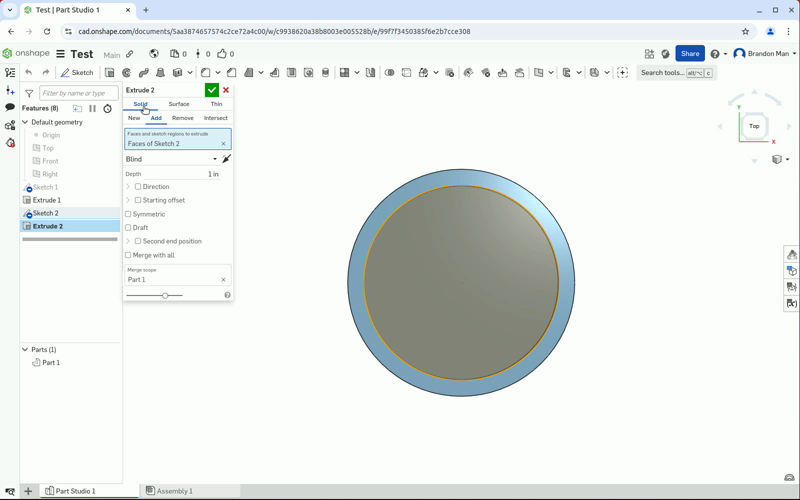
click(143, 106)
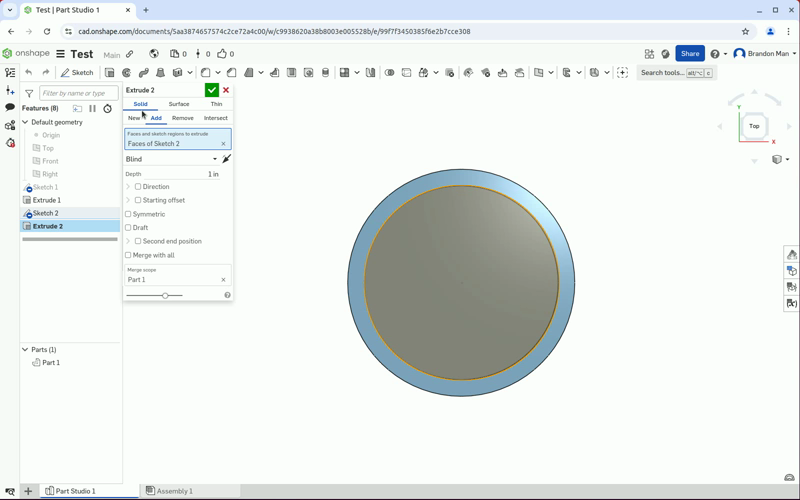
mouse_move(137, 120)
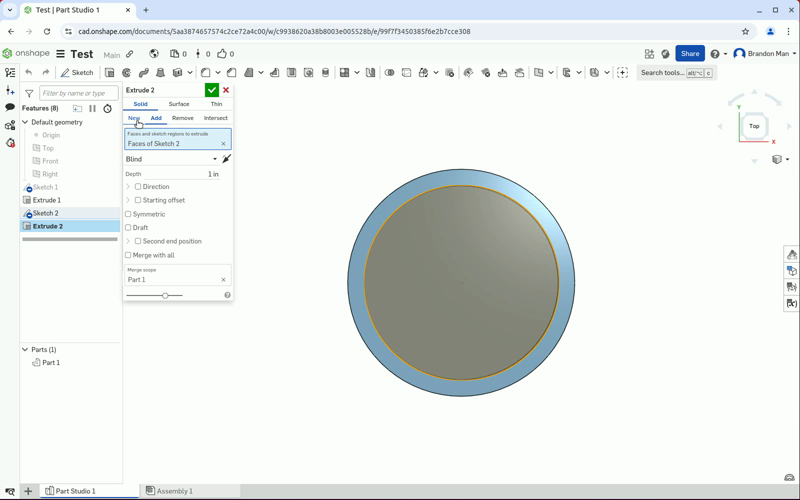
click(137, 120)
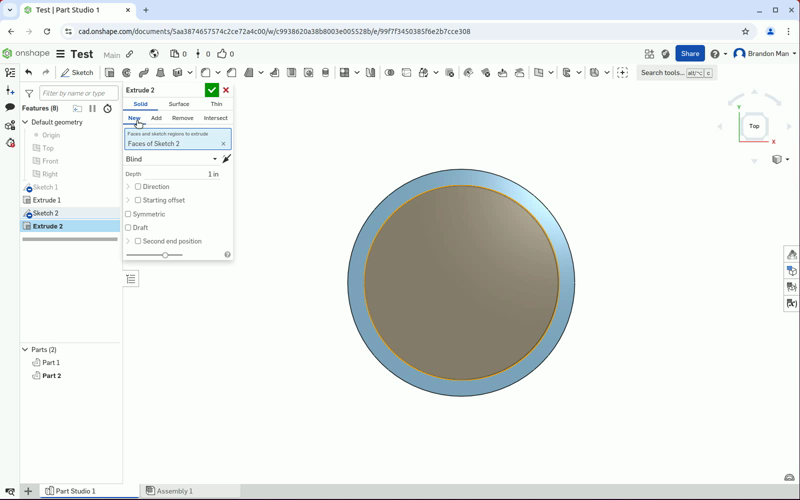
key(tab, 4)
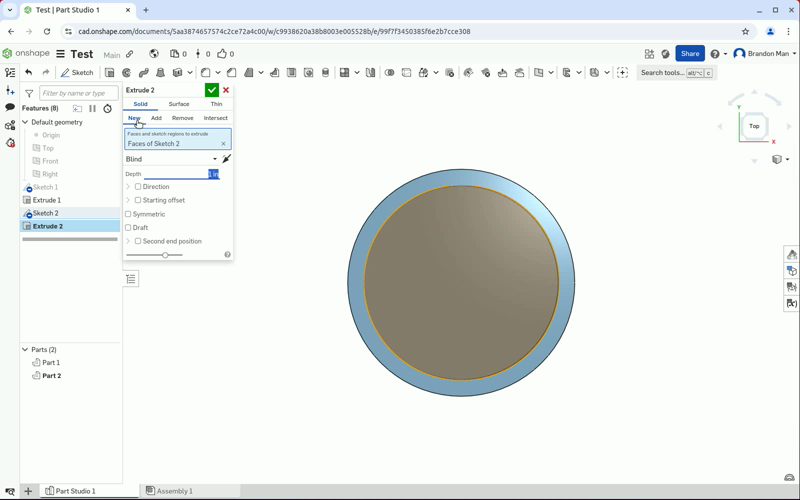
text(17.331)
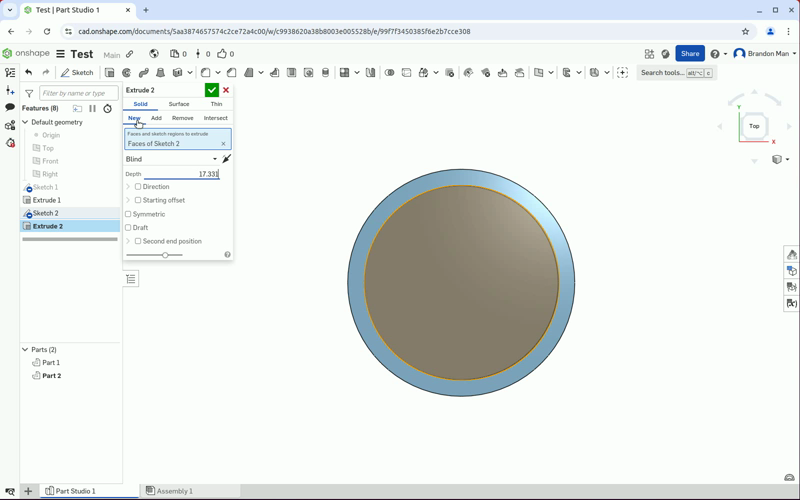
key(enter)
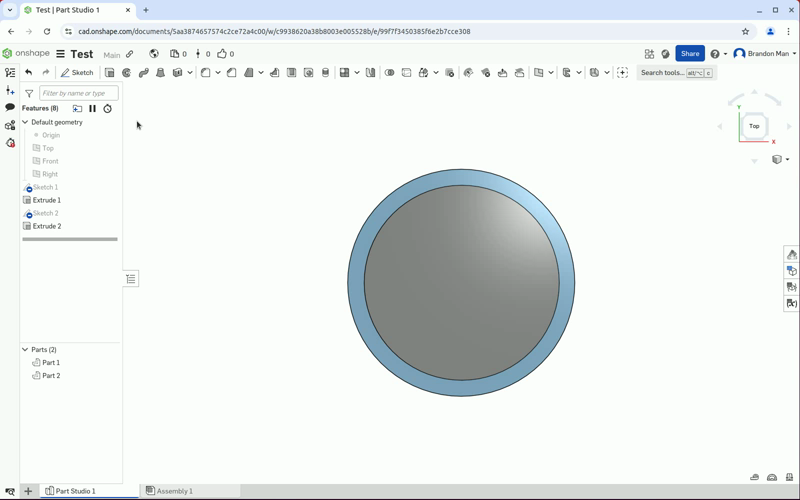
key(shift+h)
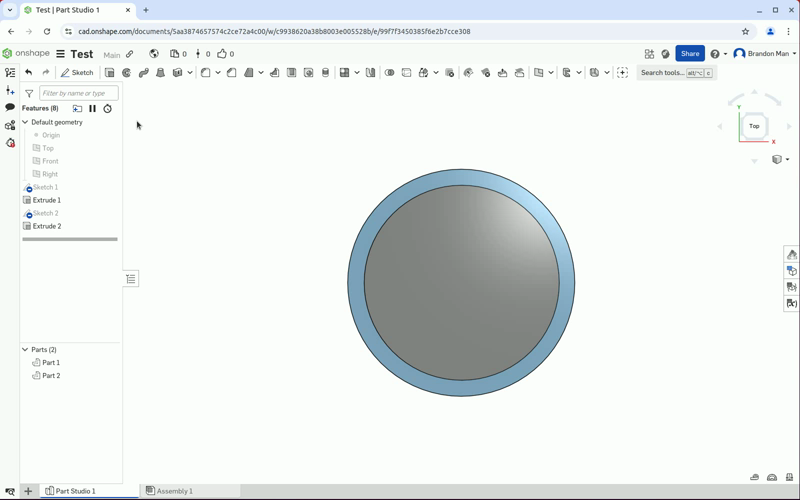
key(shift+h)
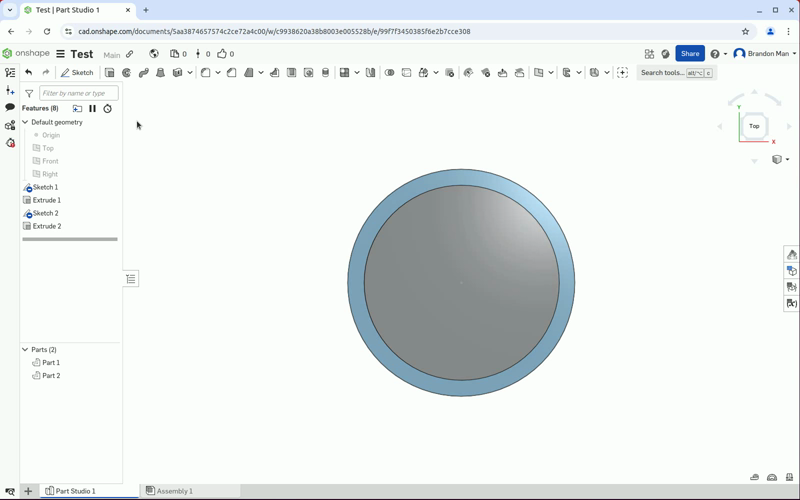
key(shift+7)
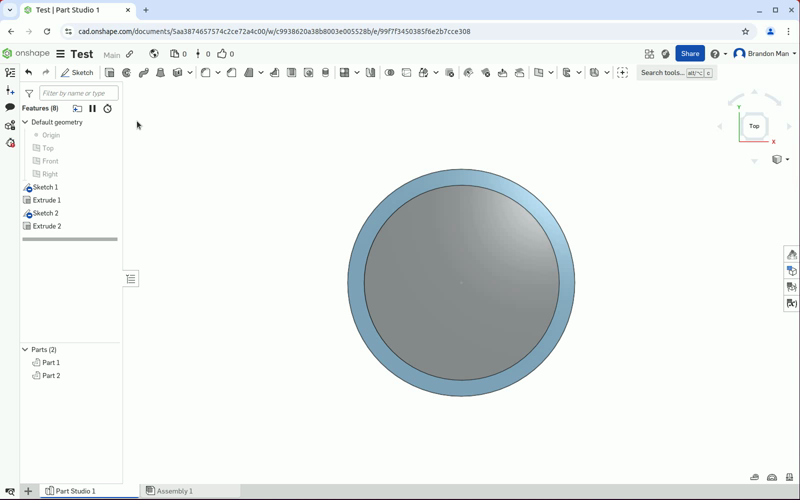
key(up, 3)
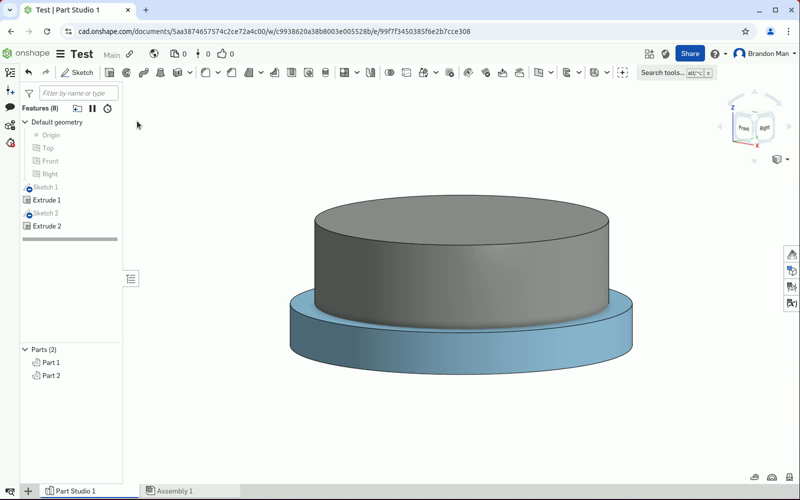
key(left, 3)
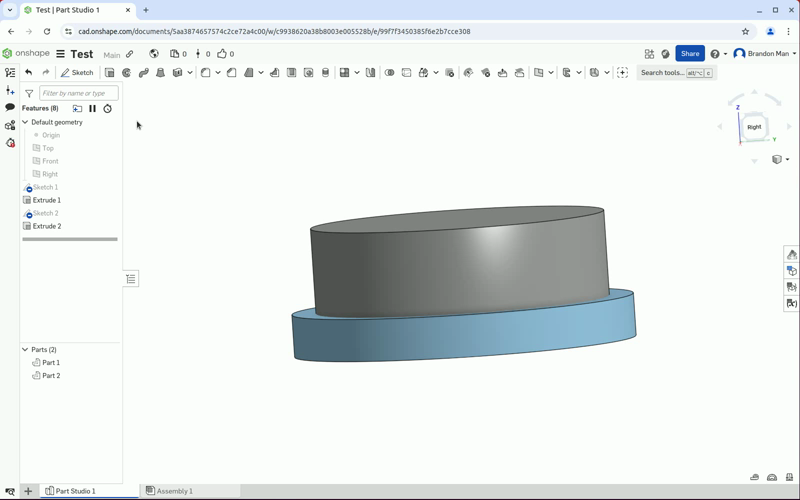
key(right, 3)
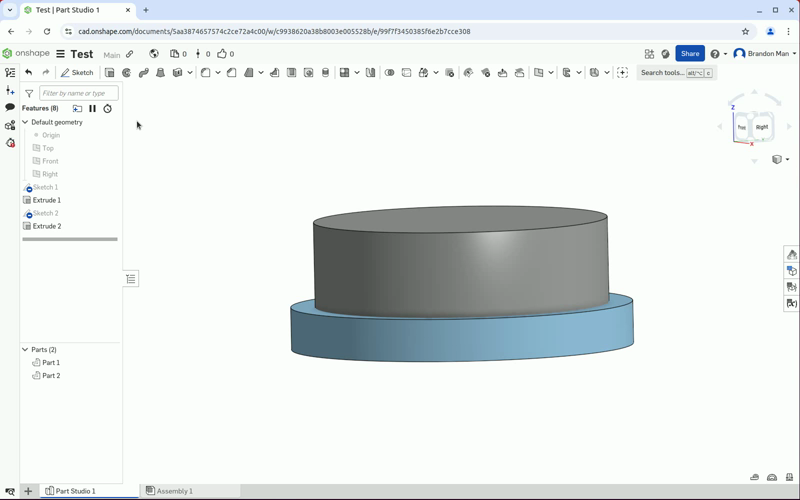
key(down, 3)
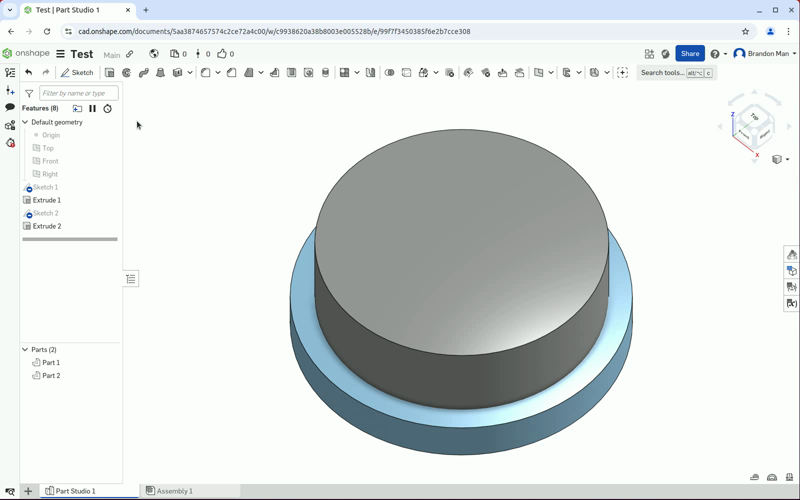
mouse_move(73, 189)
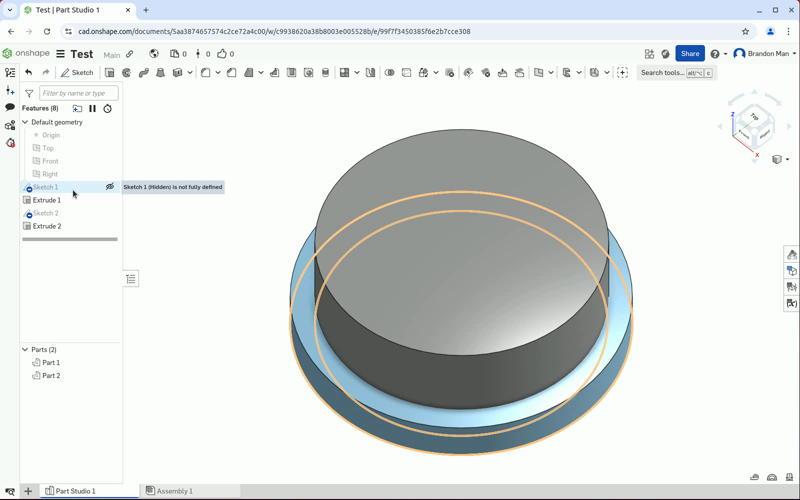
click(73, 189)